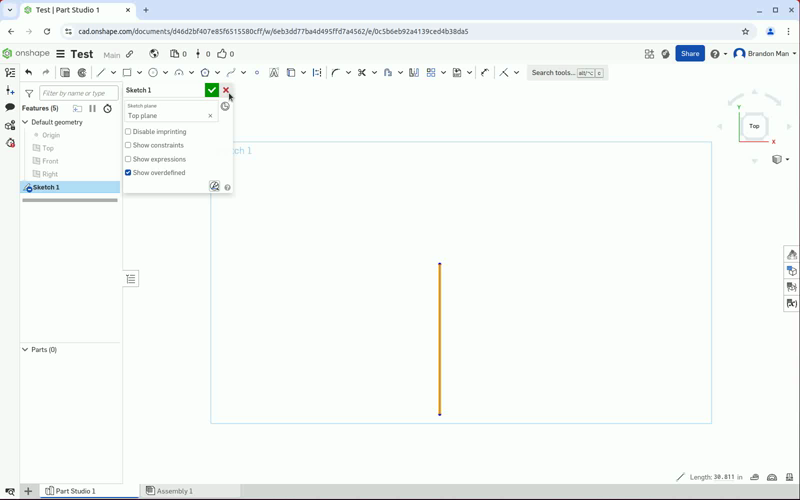
key(shift+h)
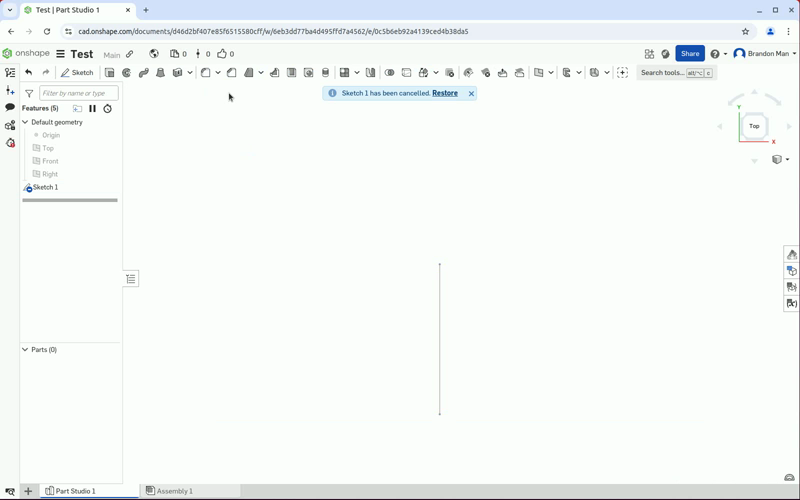
key(shift+s)
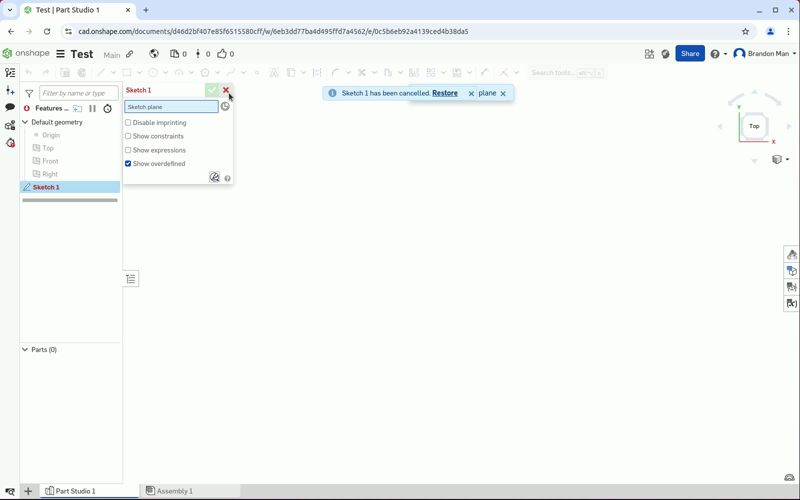
mouse_move(73, 150)
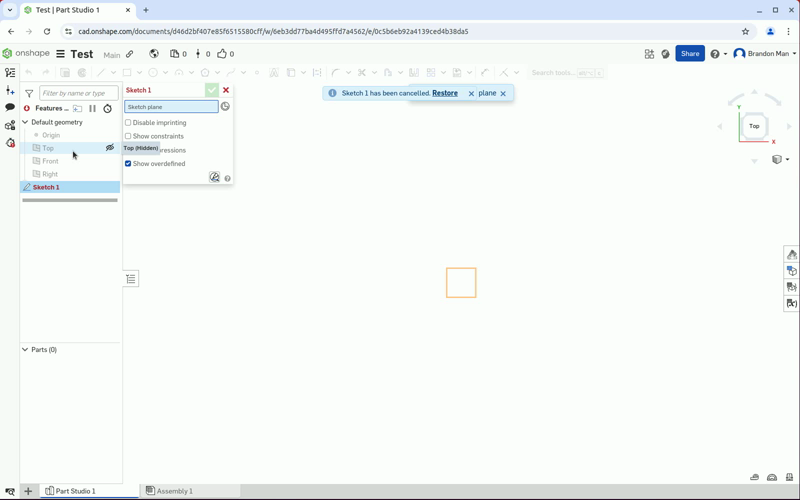
click(73, 150)
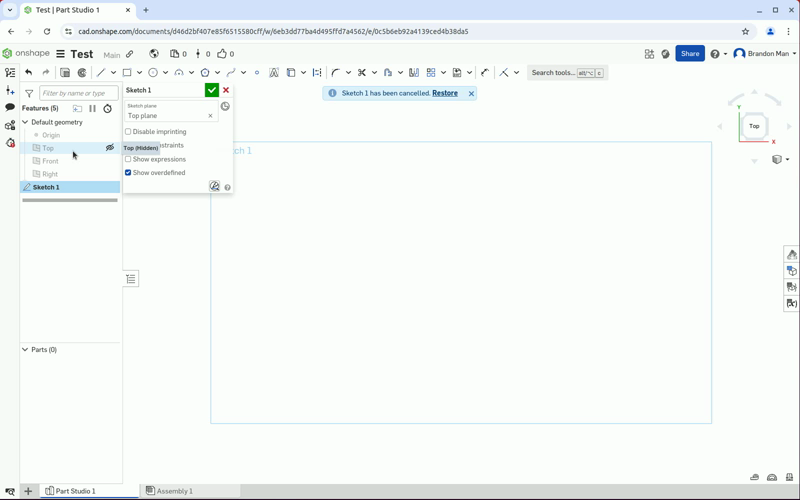
mouse_move(73, 352)
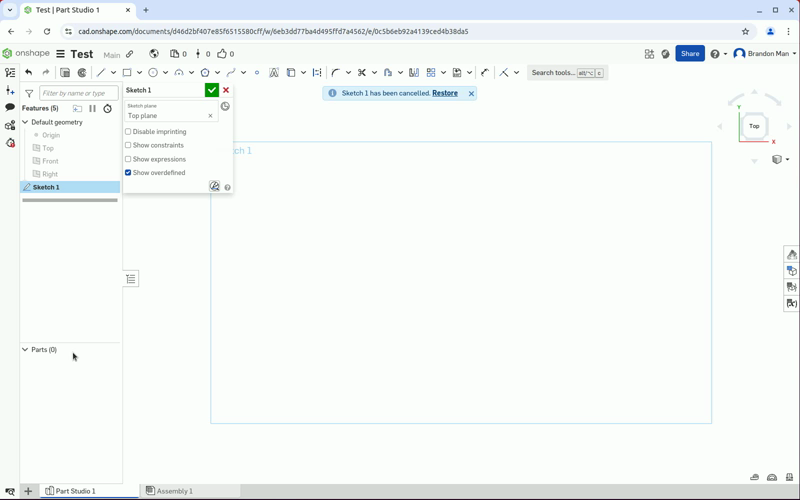
key(y)
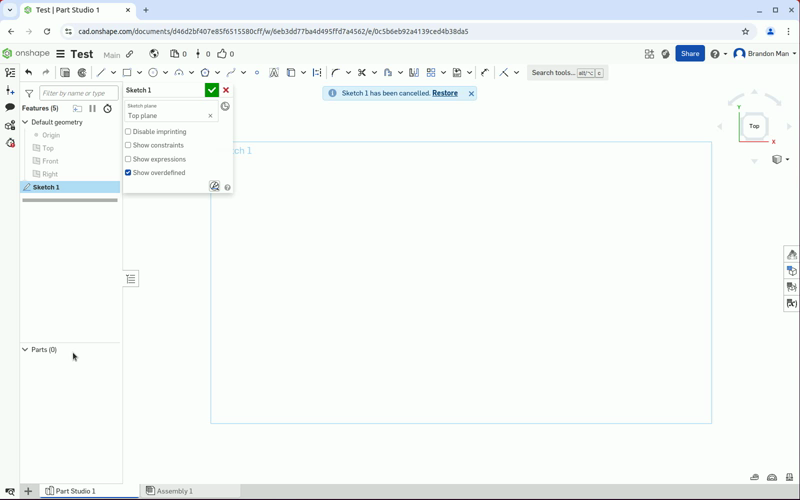
key(l)
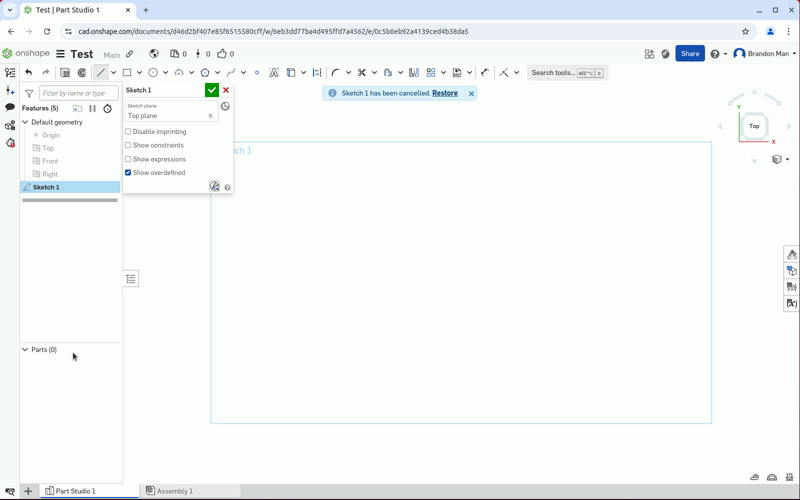
key_down(shift)
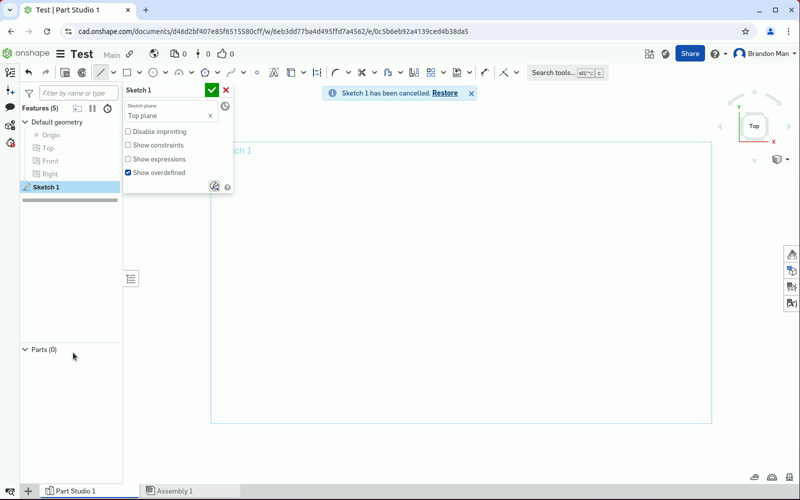
mouse_move(361, 382)
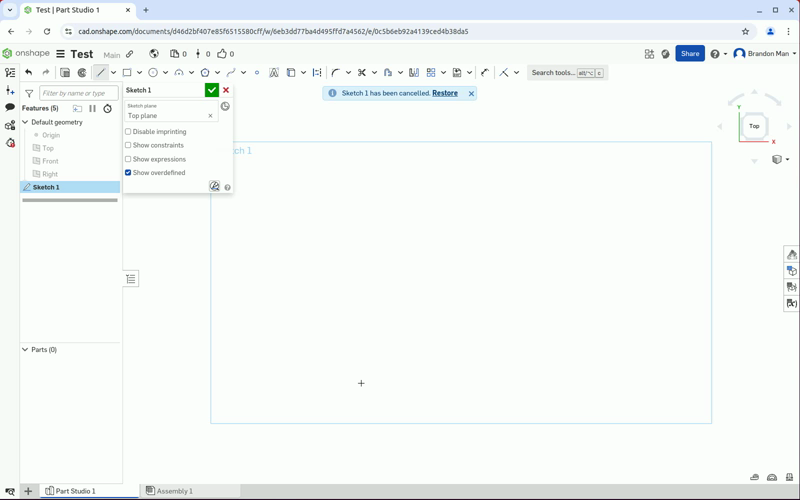
click(361, 382)
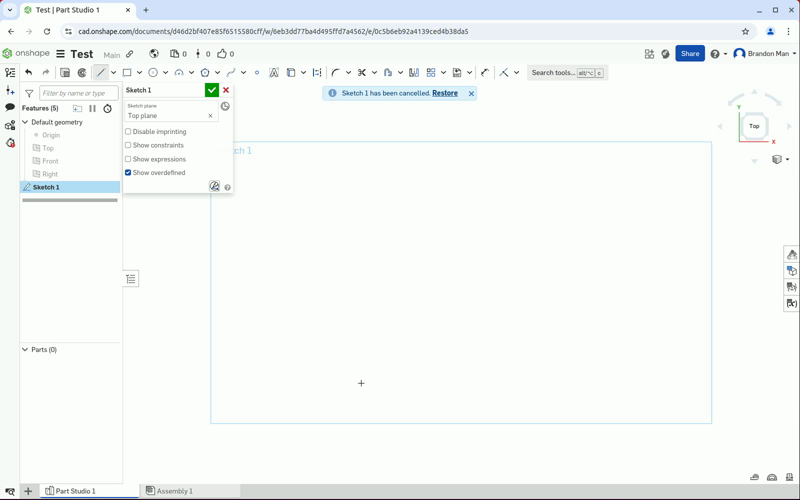
key_up(shift)
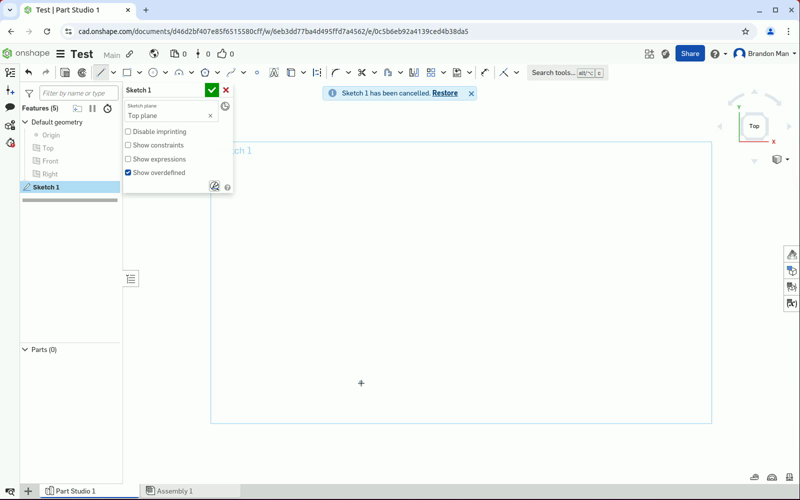
key_down(shift)
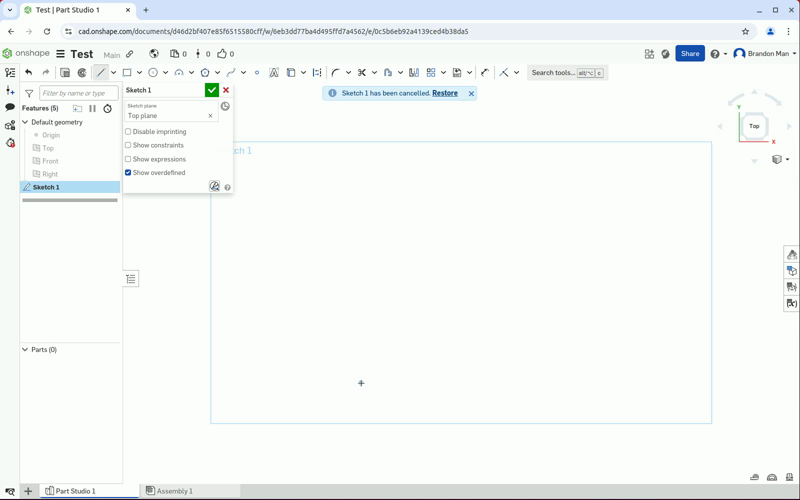
mouse_move(559, 382)
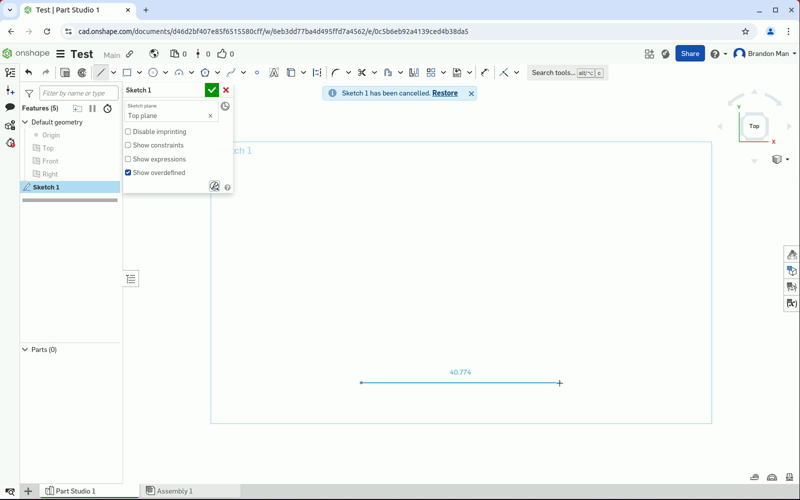
click(559, 382)
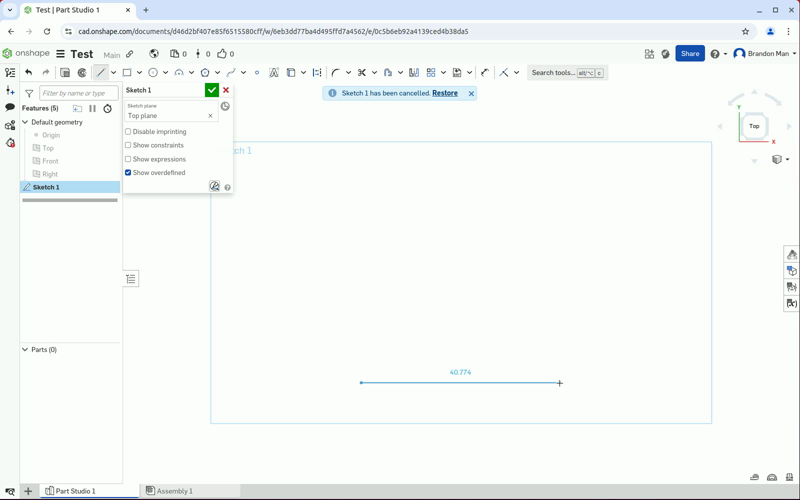
key_up(shift)
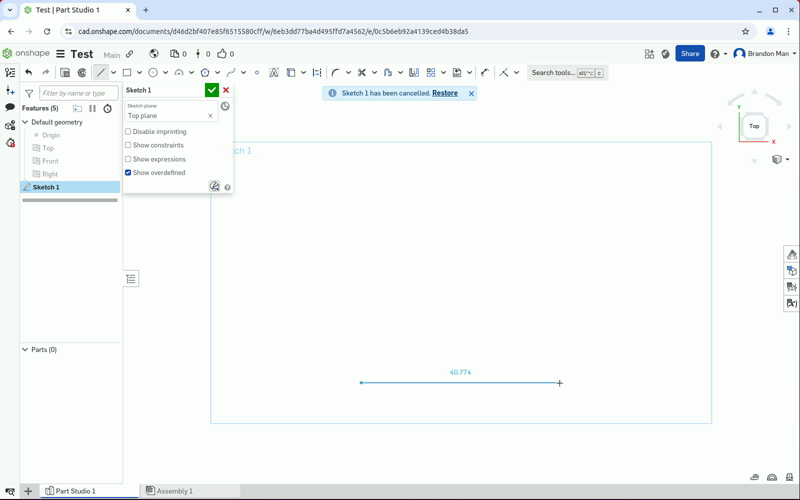
key_down(shift)
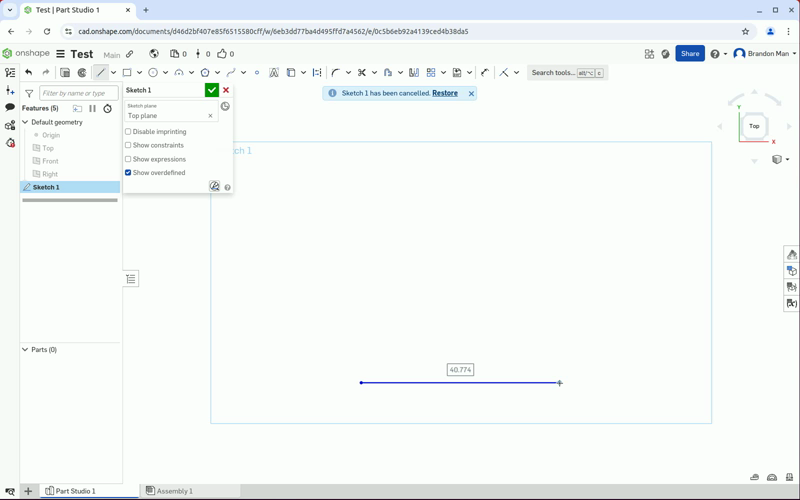
mouse_move(559, 184)
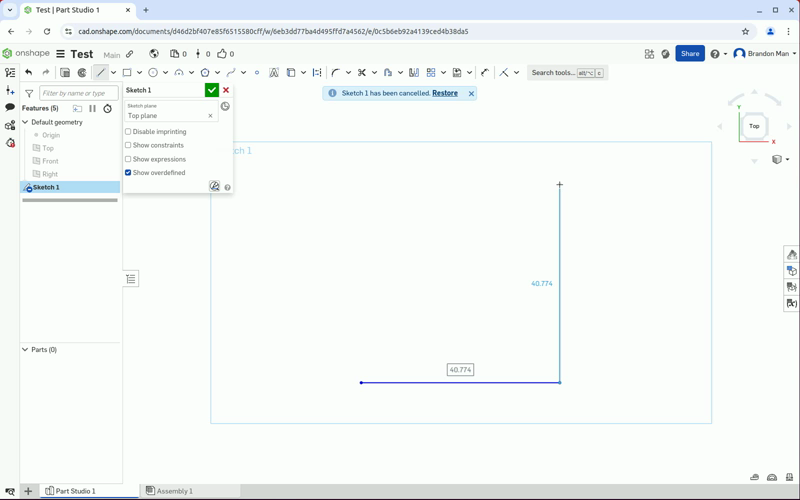
click(559, 184)
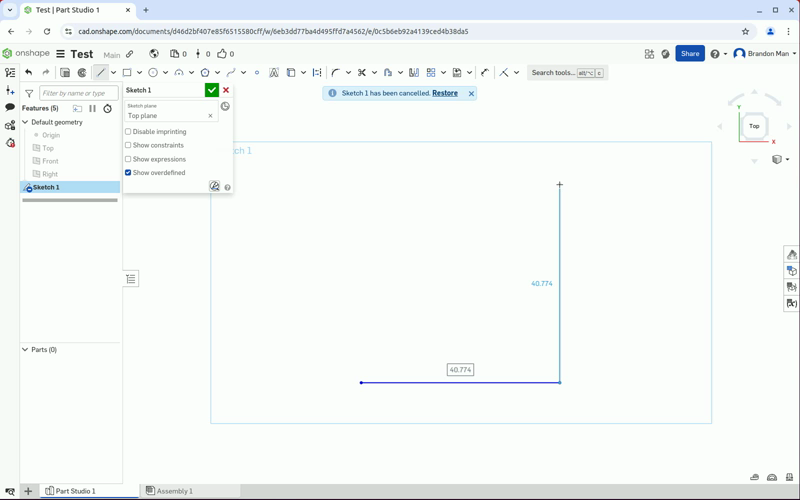
key_up(shift)
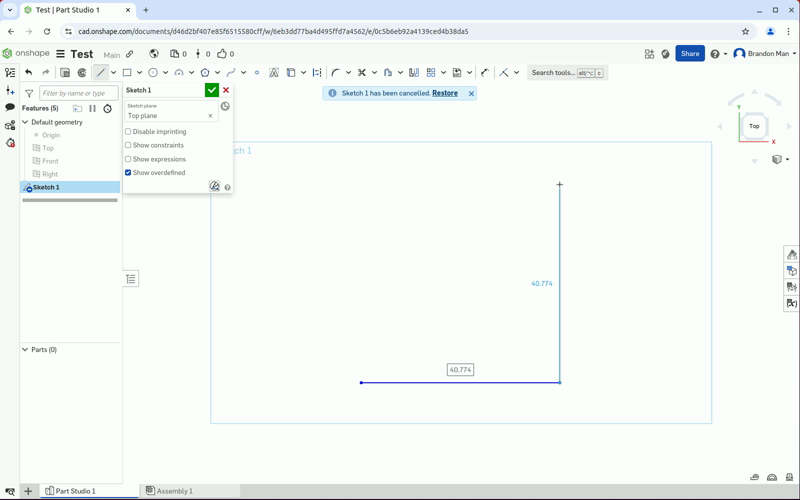
key_down(shift)
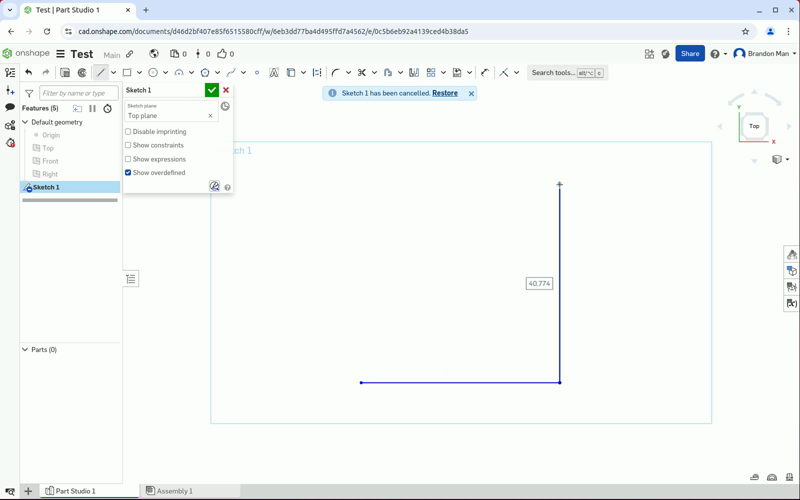
mouse_move(361, 184)
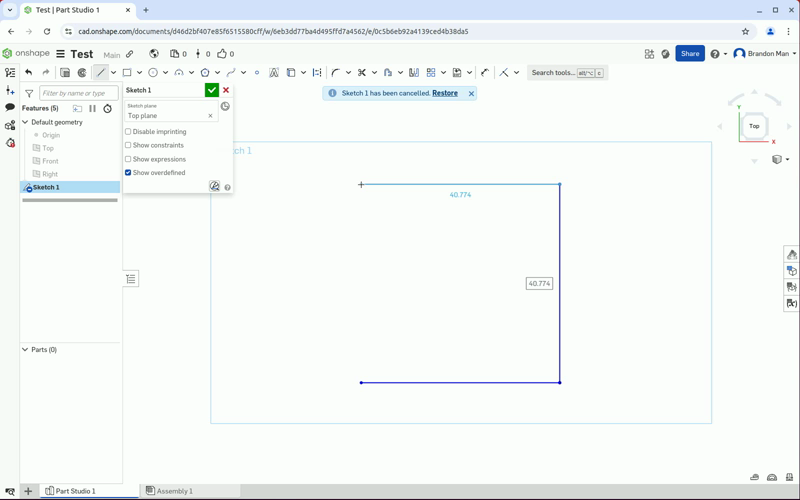
click(361, 184)
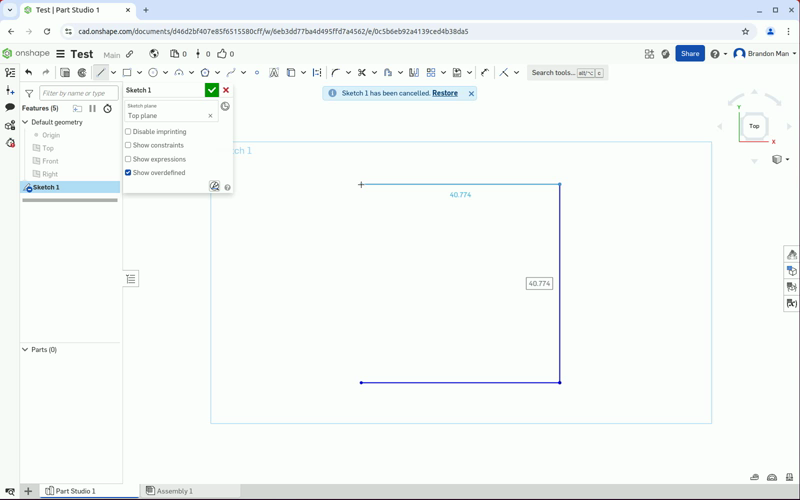
key_up(shift)
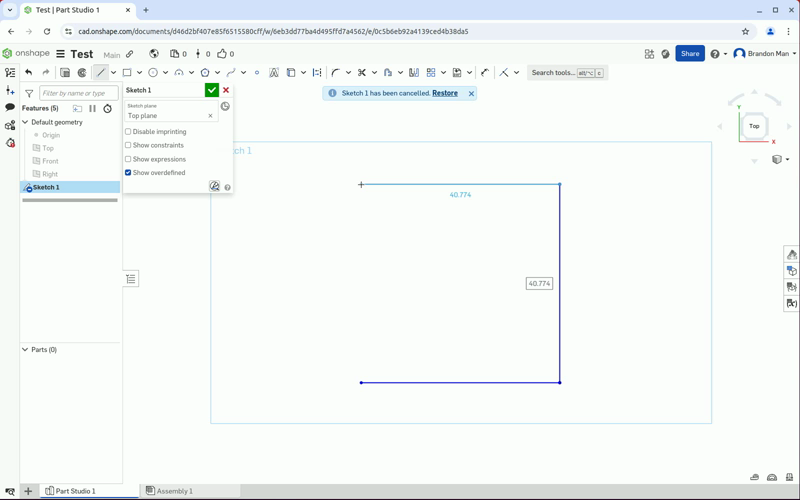
key_down(shift)
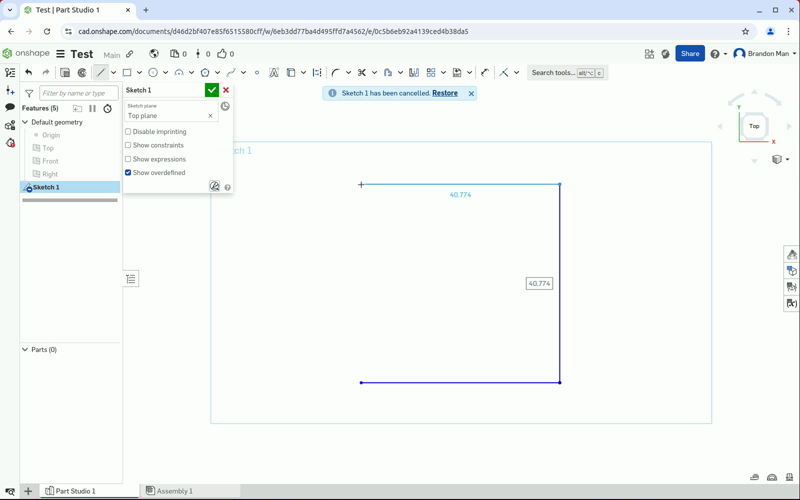
mouse_move(361, 382)
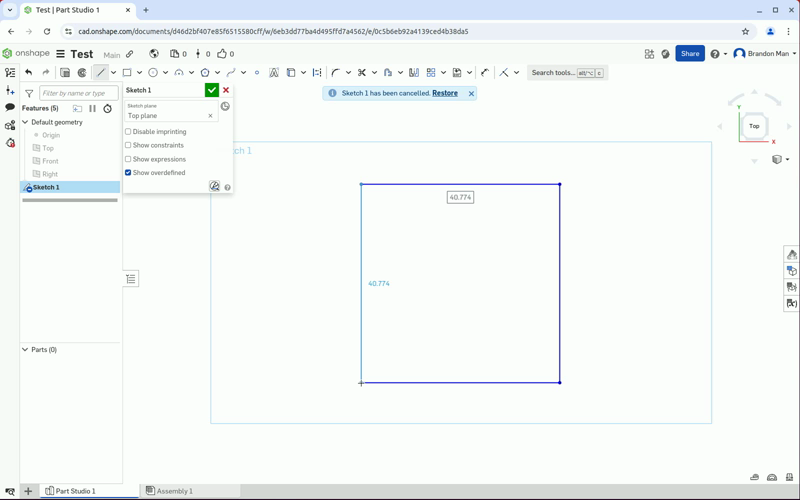
key_up(shift)
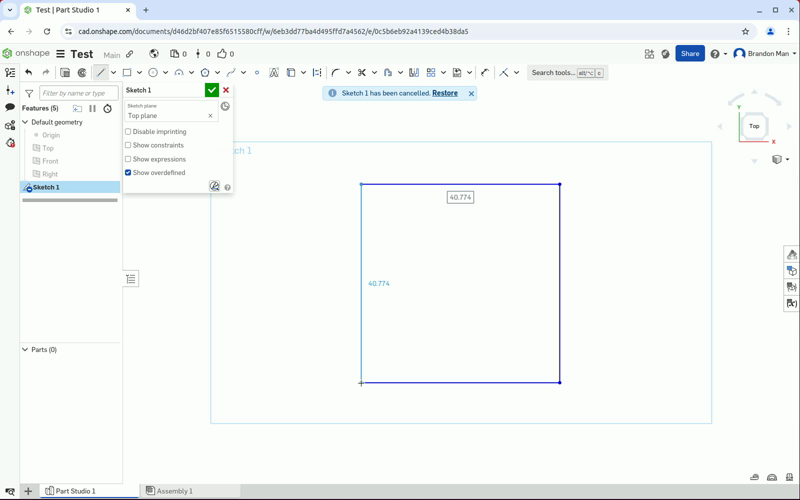
click(361, 382)
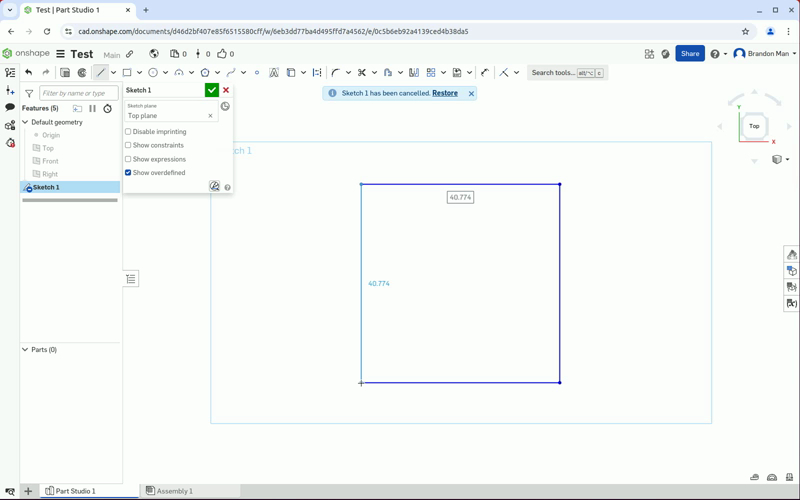
key(esc)
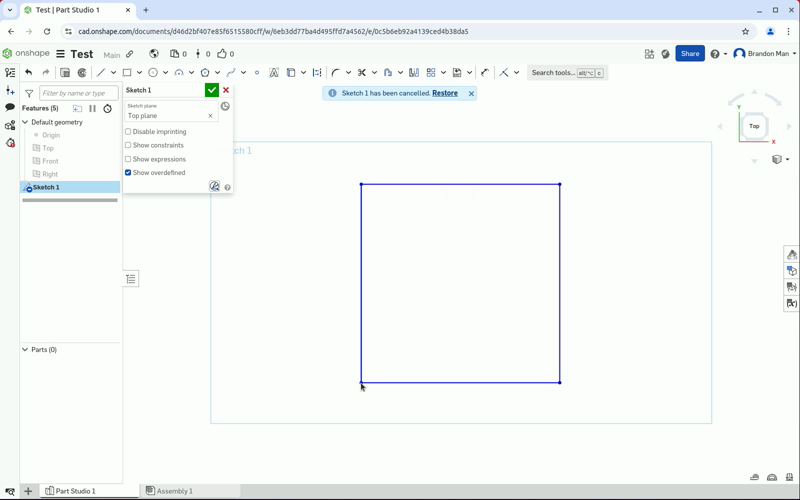
mouse_move(478, 297)
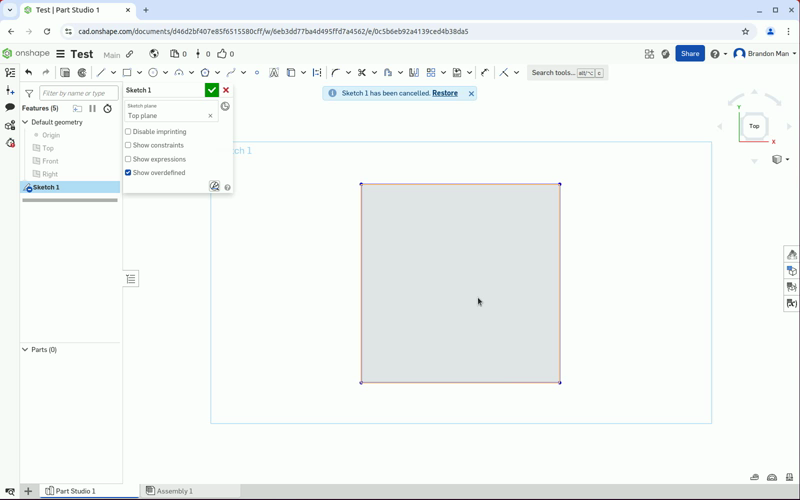
click(478, 297)
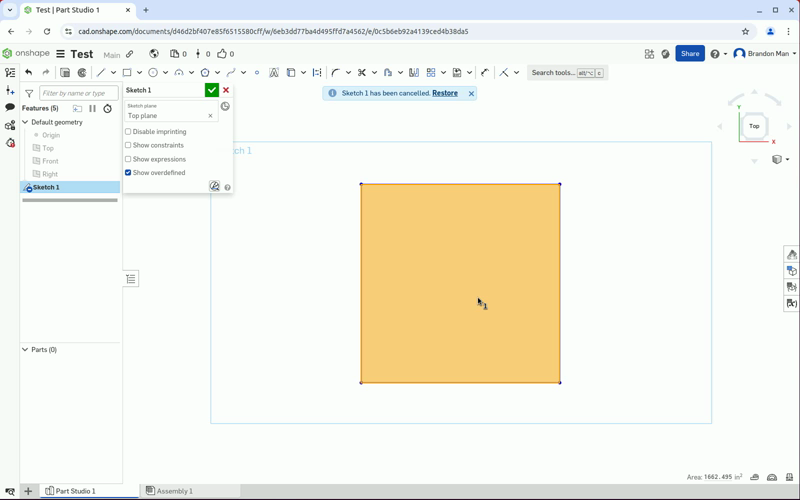
mouse_move(73, 352)
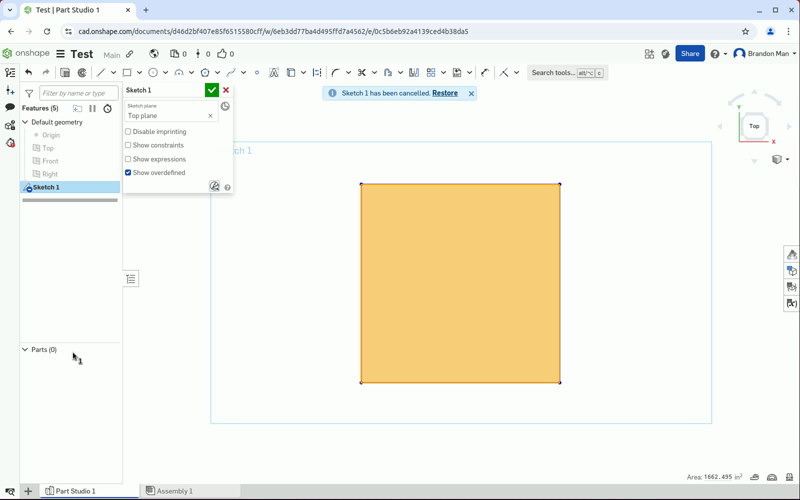
key(shift+y)
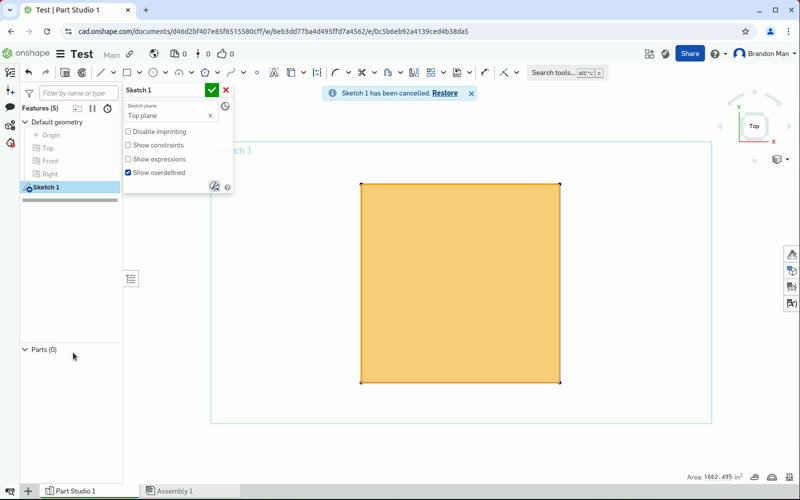
key(shift+e)
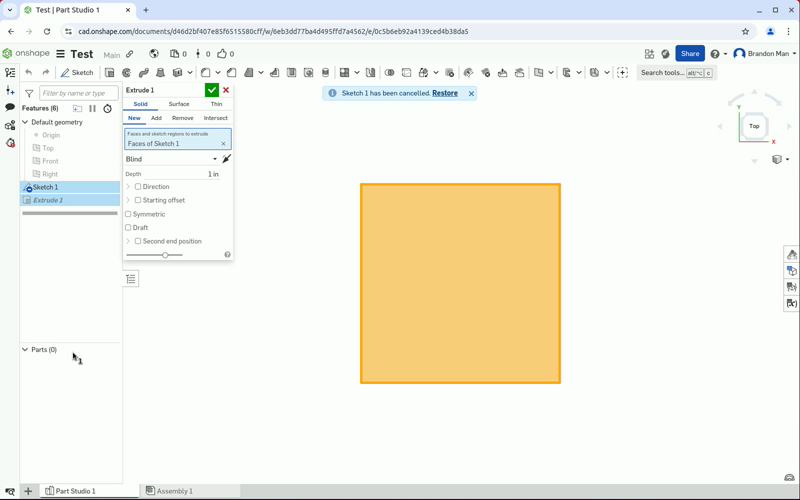
mouse_move(143, 106)
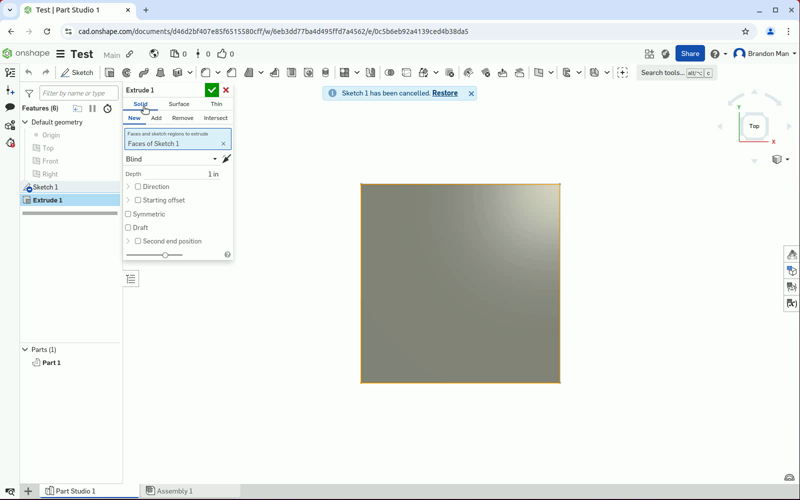
click(143, 106)
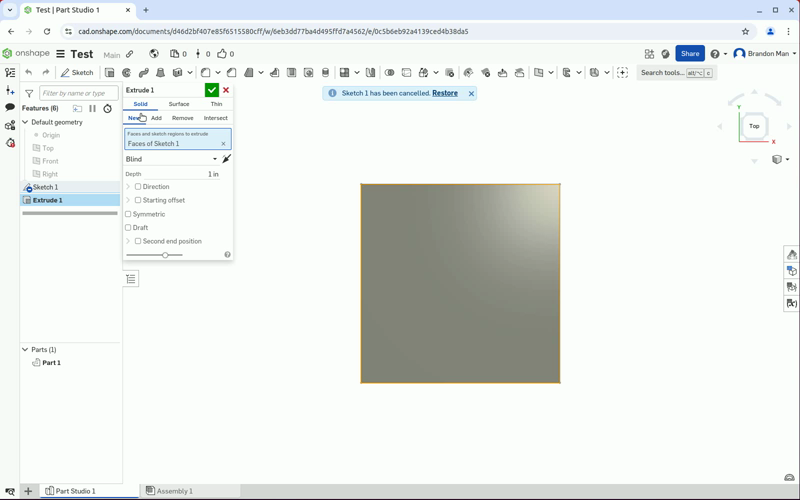
mouse_move(137, 120)
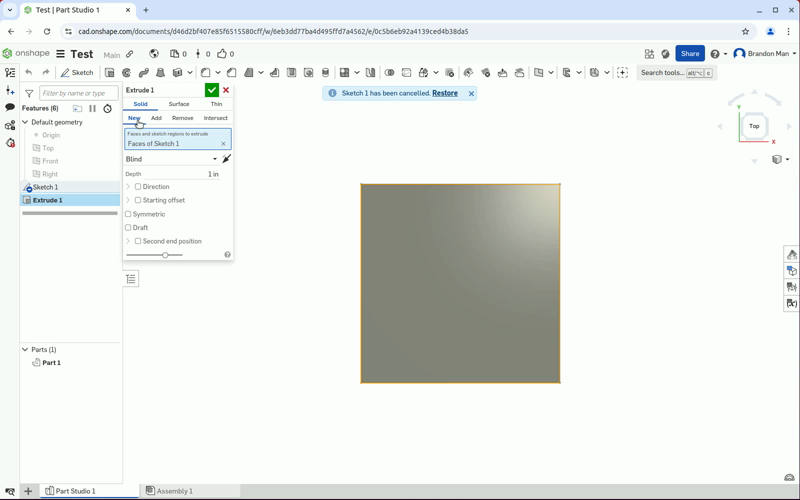
click(137, 120)
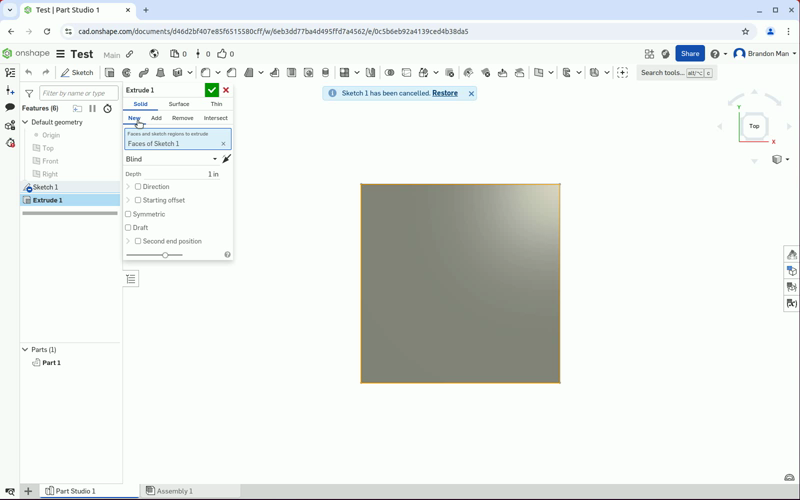
key(tab, 4)
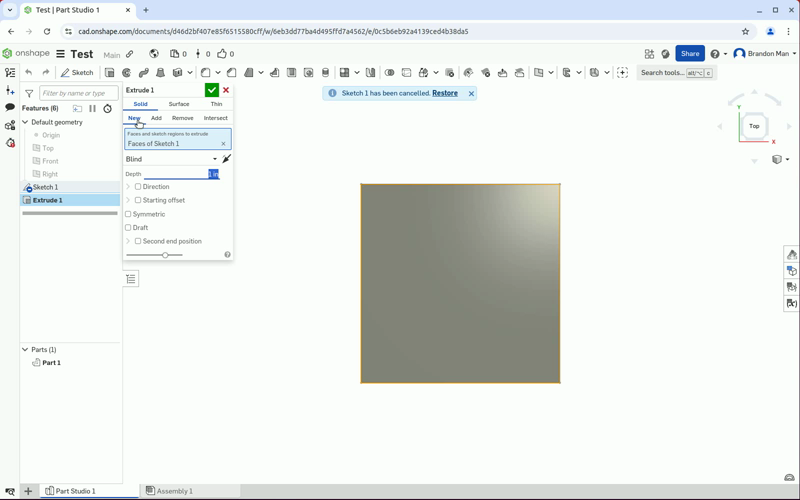
text(19.257)
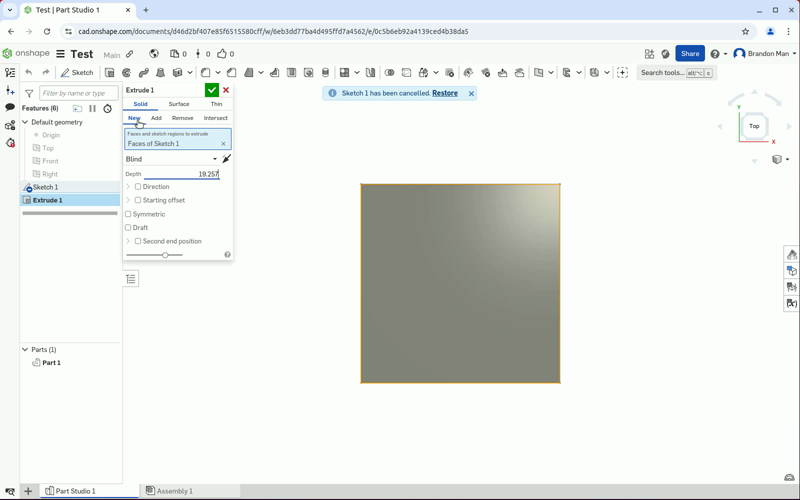
key(enter)
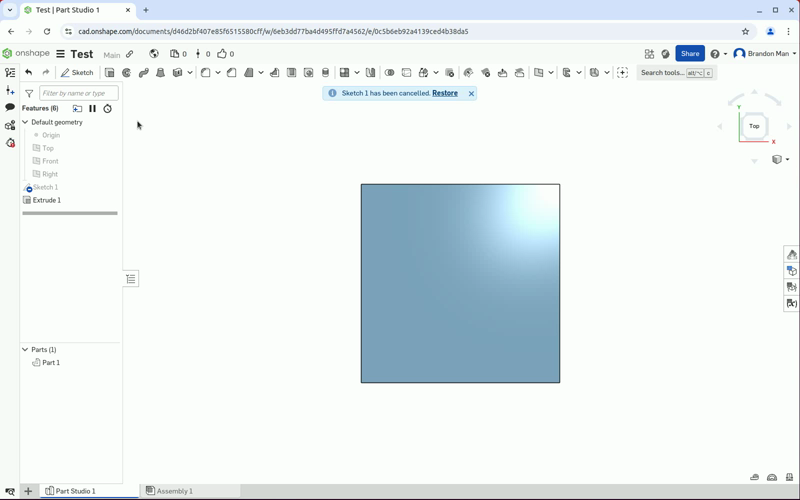
key(shift+h)
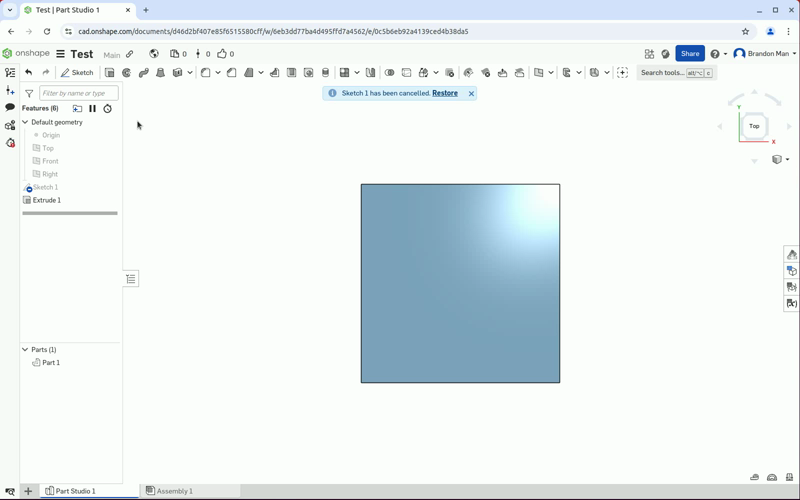
key(shift+h)
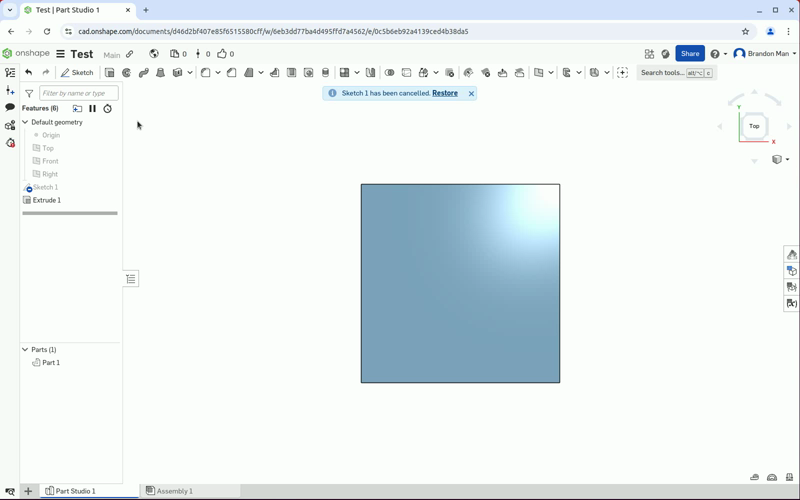
mouse_move(73, 189)
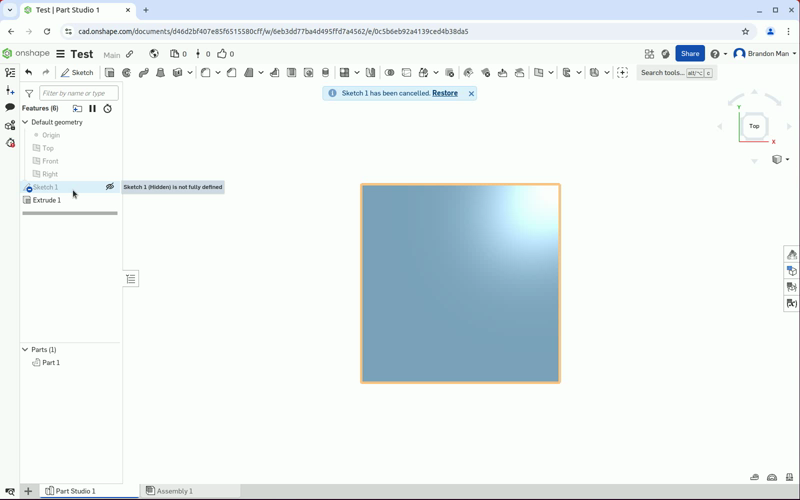
click(73, 189)
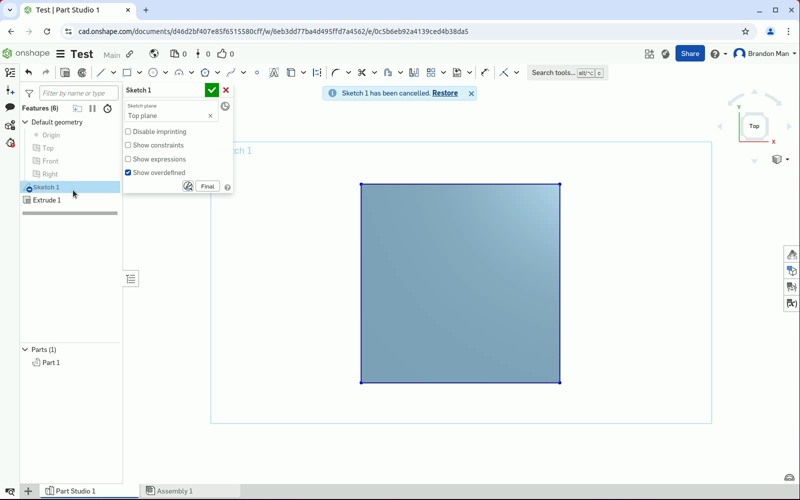
mouse_move(229, 92)
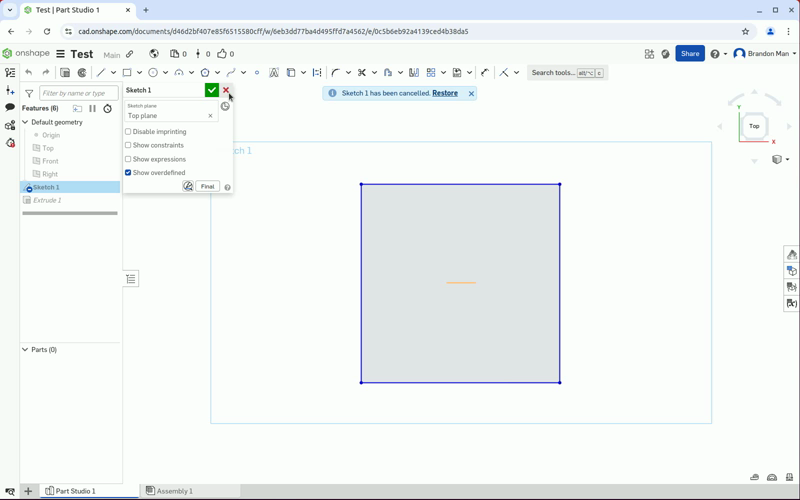
click(229, 92)
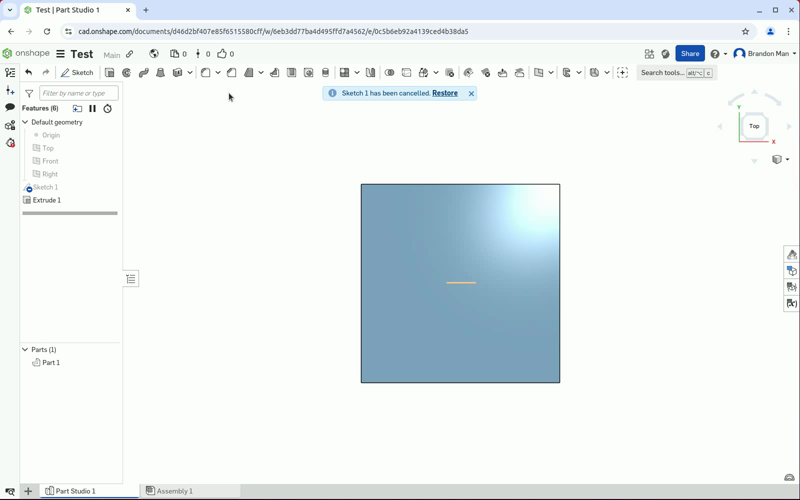
mouse_move(541, 75)
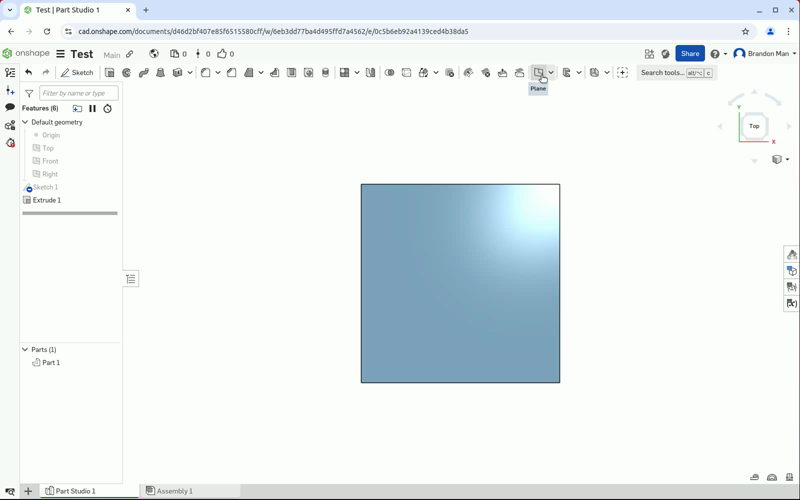
click(541, 75)
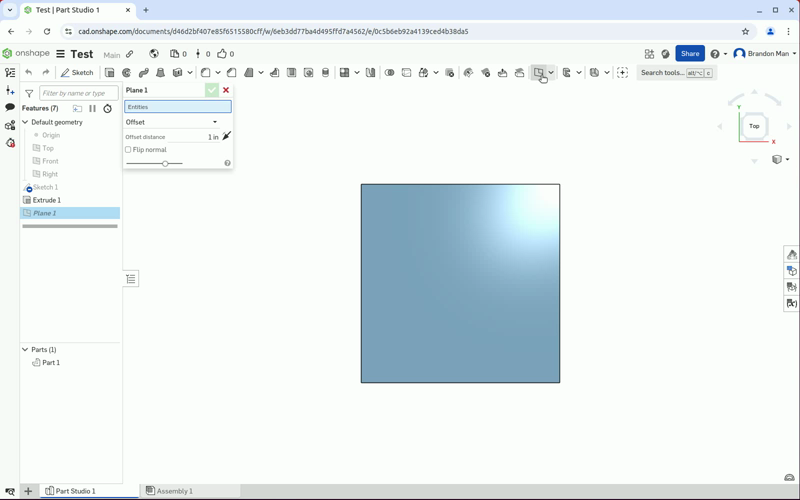
mouse_move(73, 150)
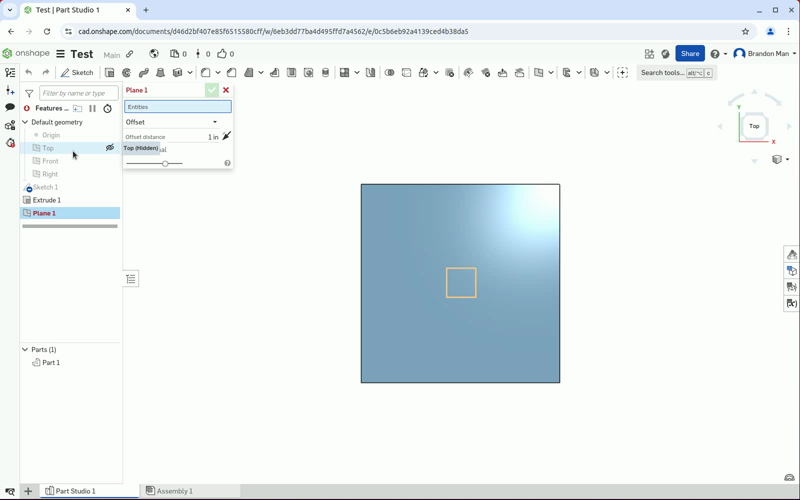
click(73, 150)
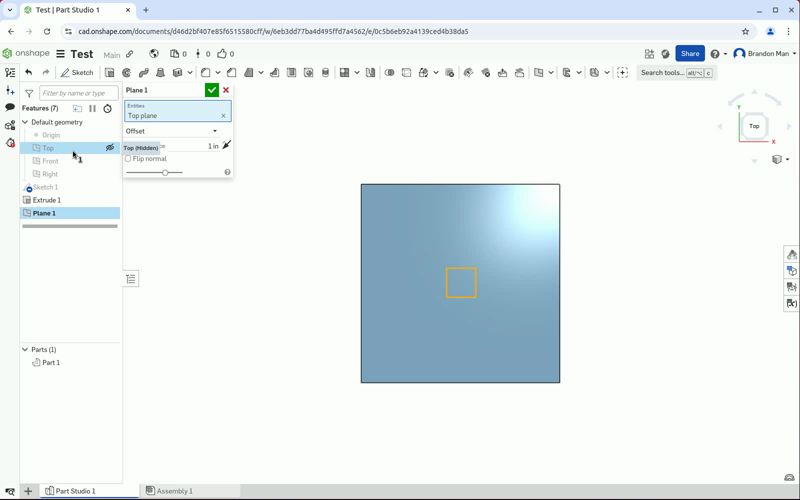
key(tab, 2)
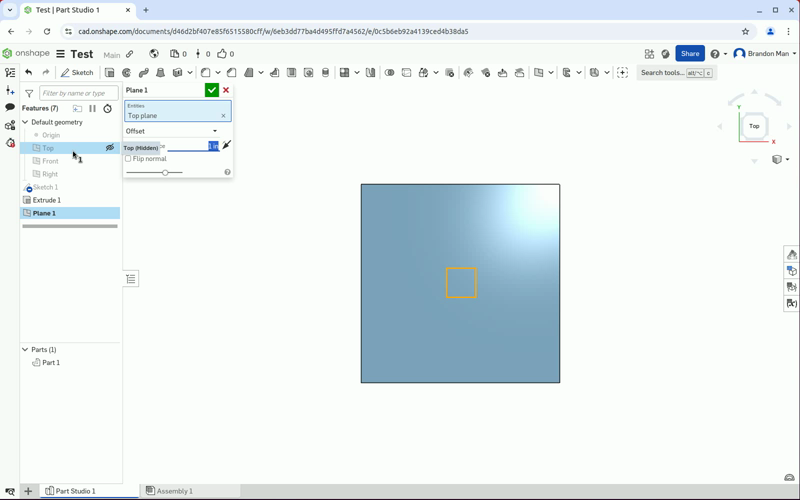
text(19.257)
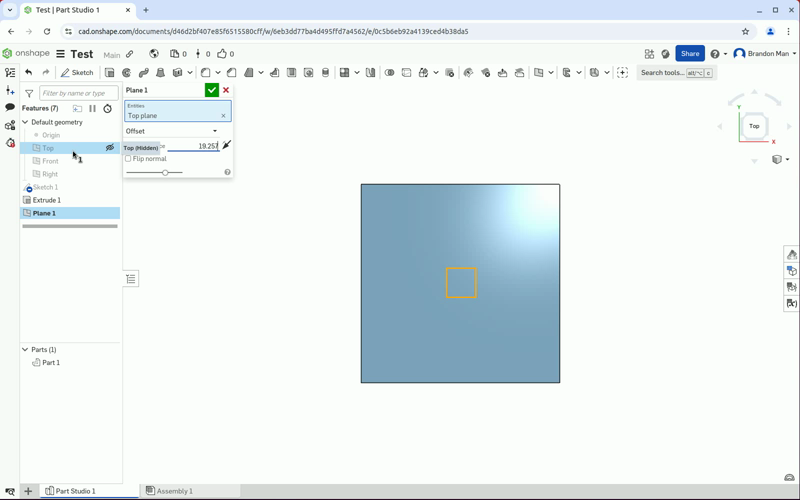
key(enter, 2)
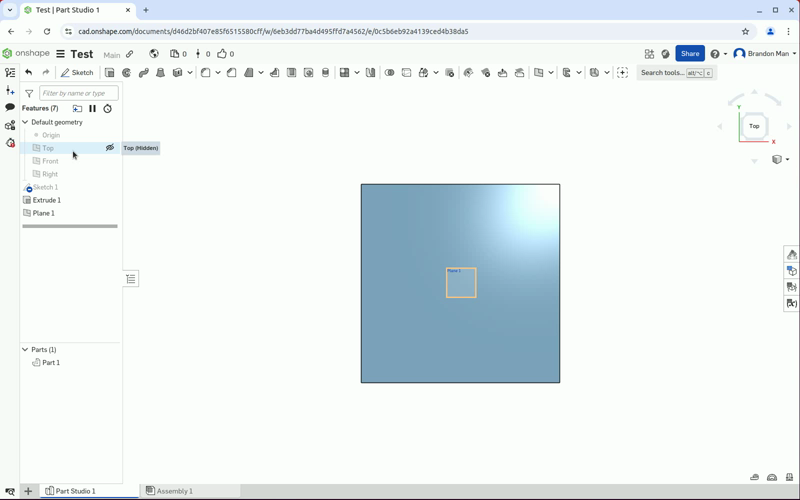
key(shift+s)
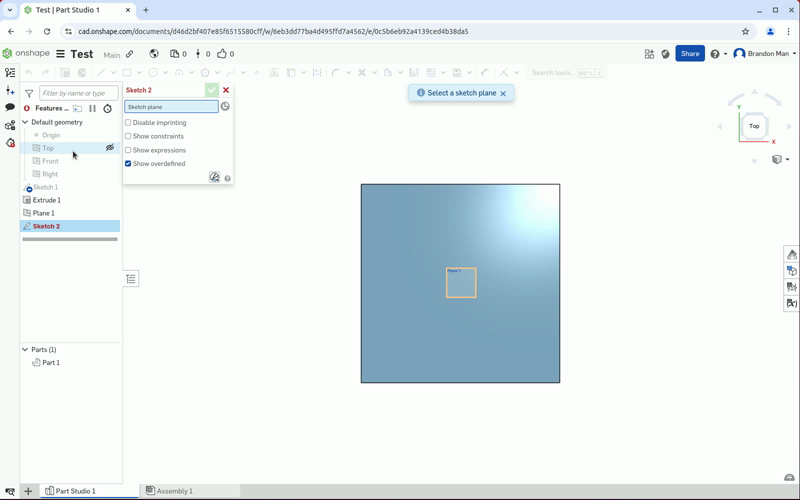
mouse_move(73, 215)
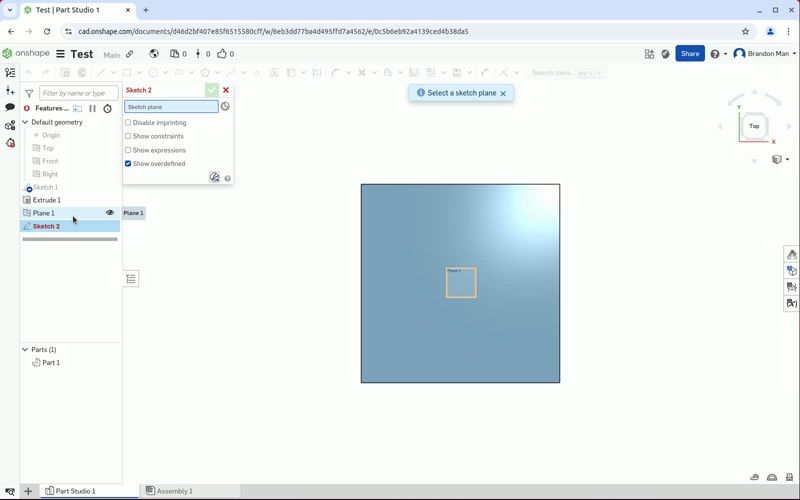
click(73, 215)
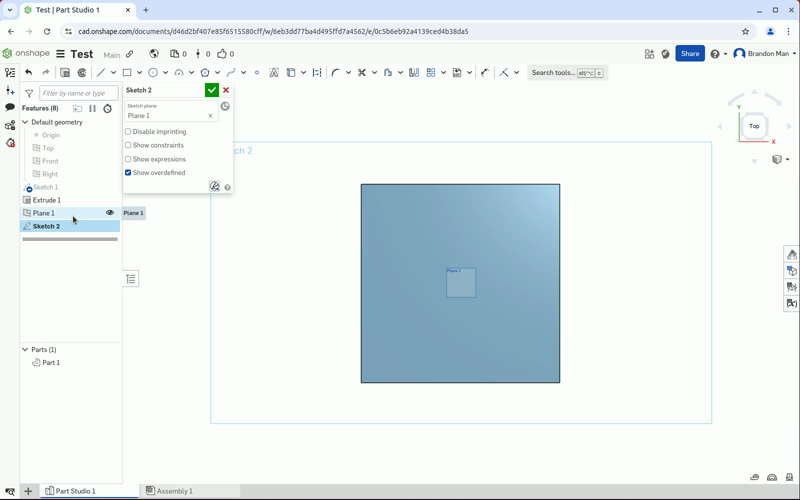
mouse_move(73, 352)
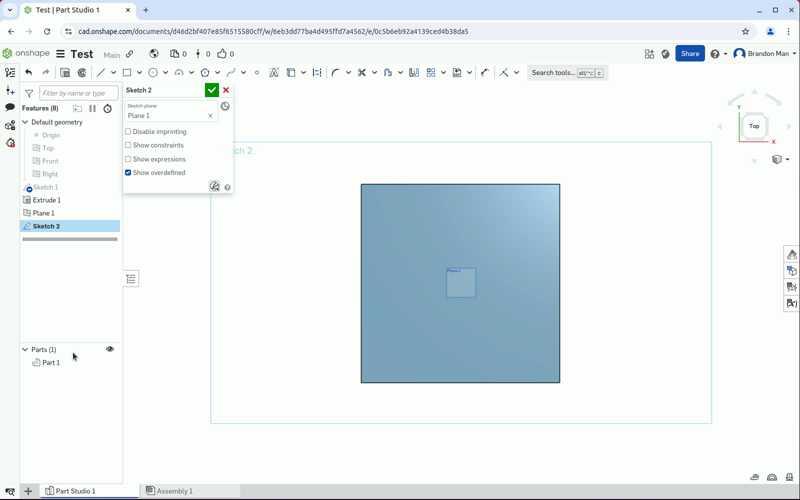
key(y)
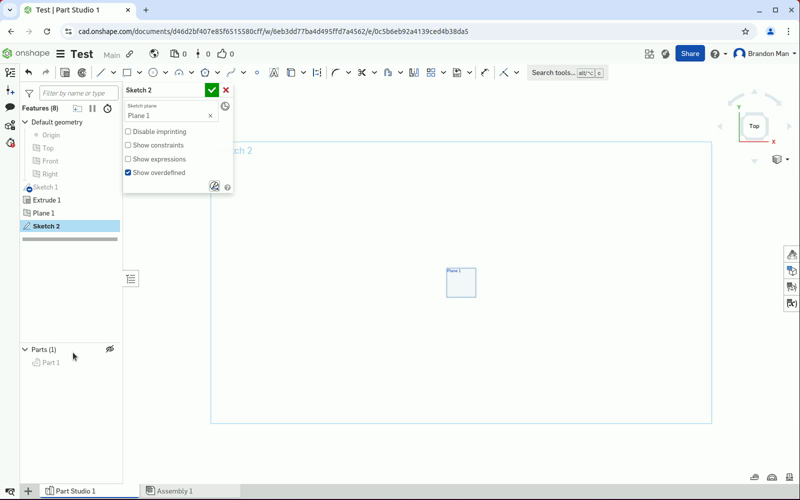
key(c)
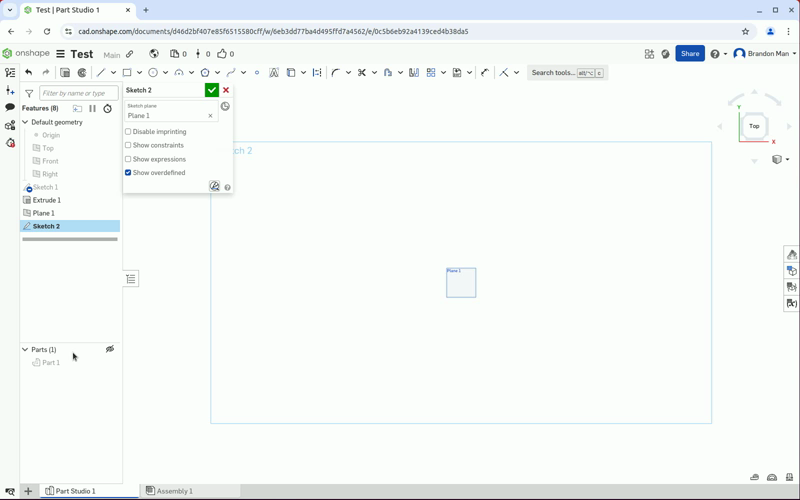
key_down(shift)
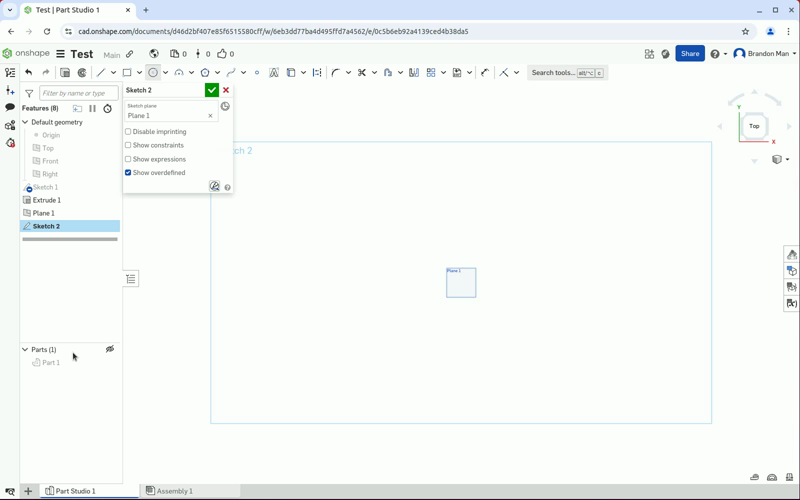
mouse_move(461, 282)
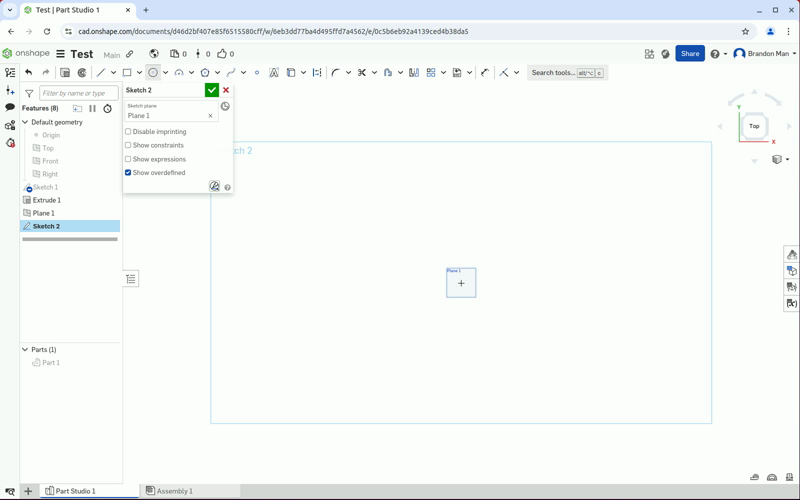
click(461, 282)
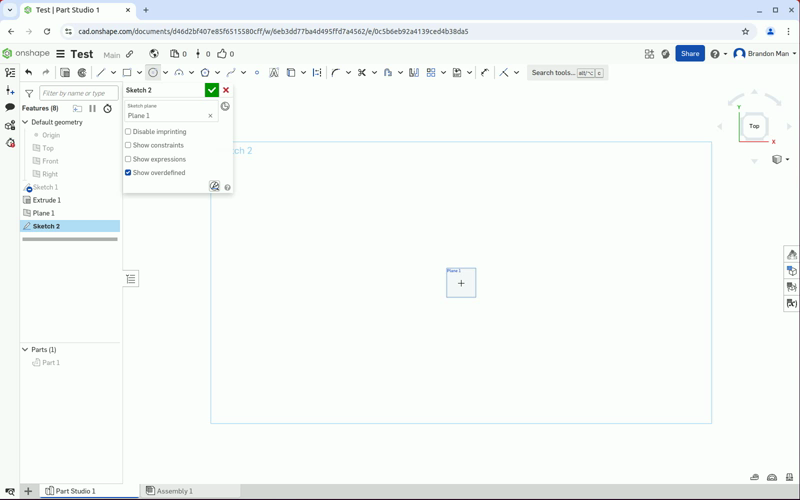
key_up(shift)
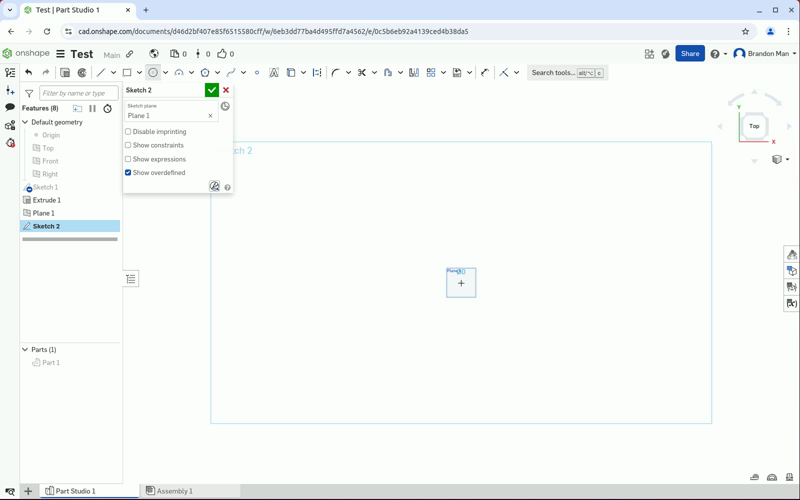
mouse_move(508, 282)
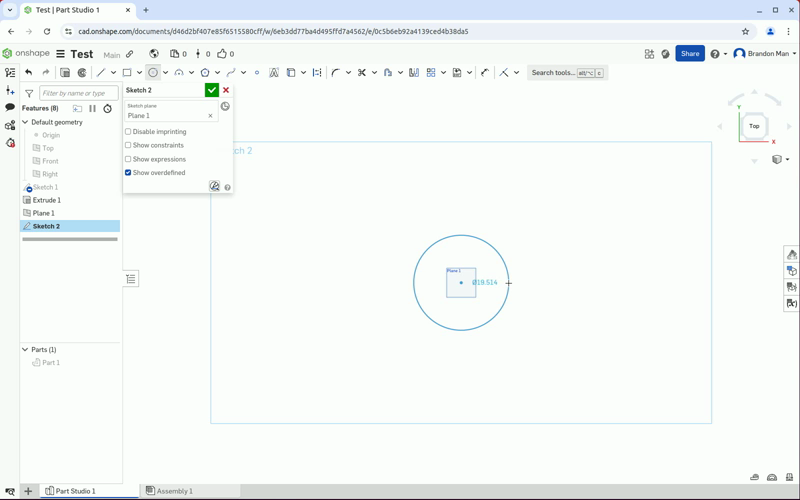
click(508, 282)
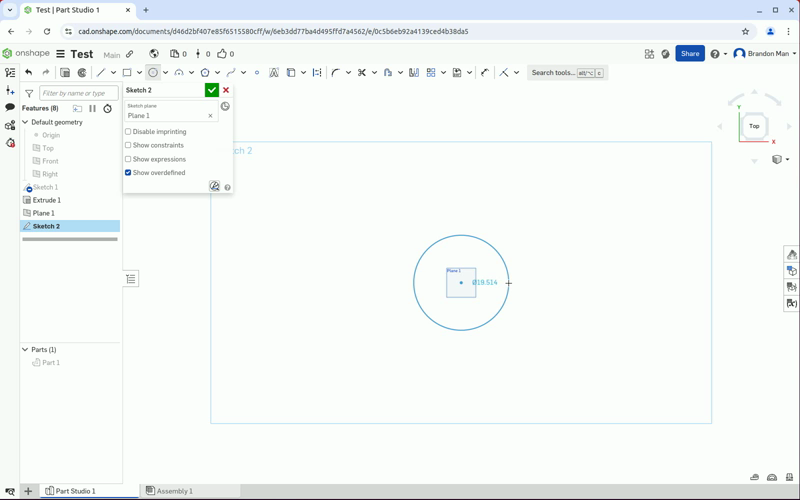
key(esc)
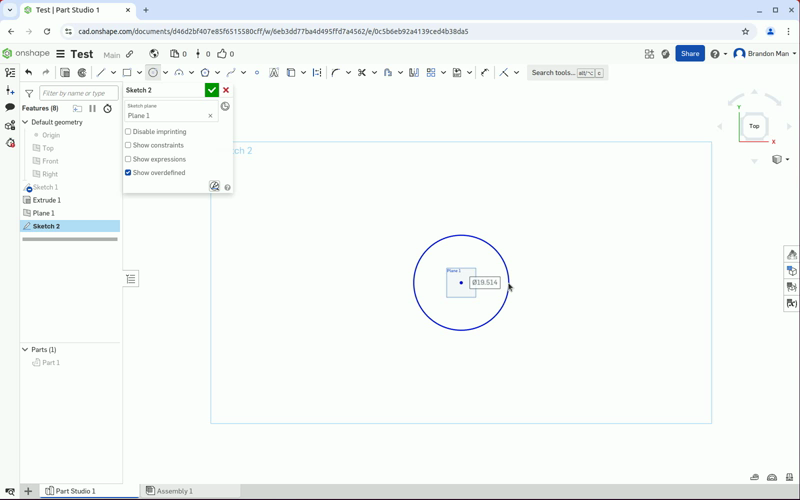
mouse_move(436, 285)
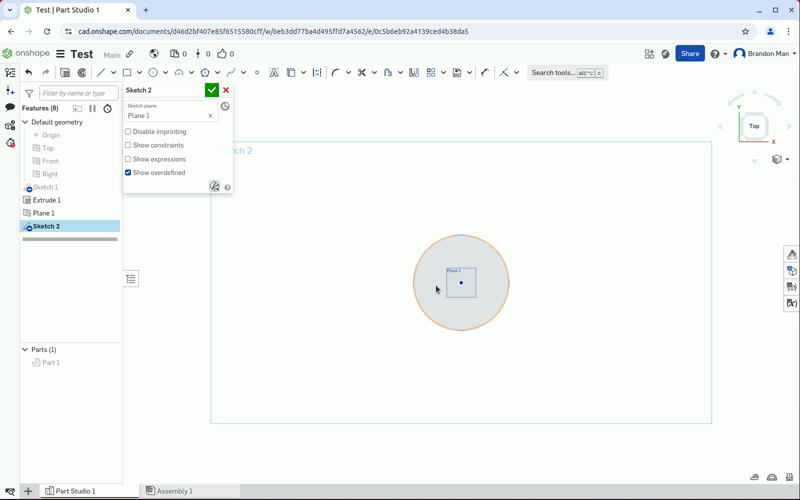
click(436, 285)
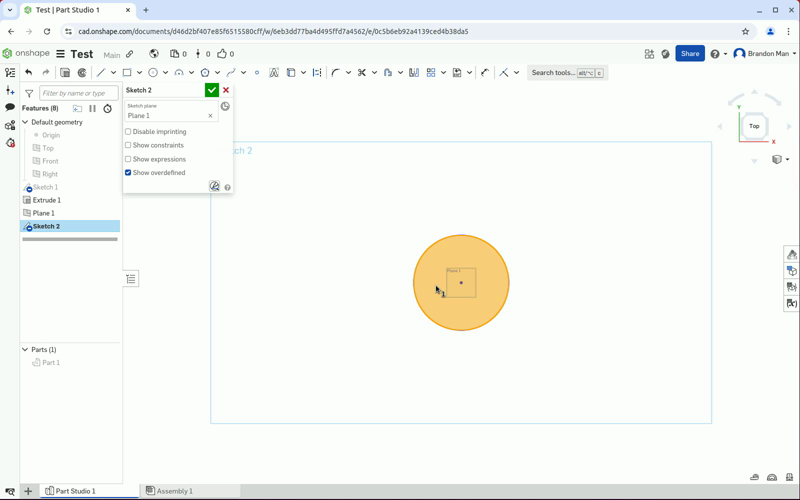
mouse_move(73, 352)
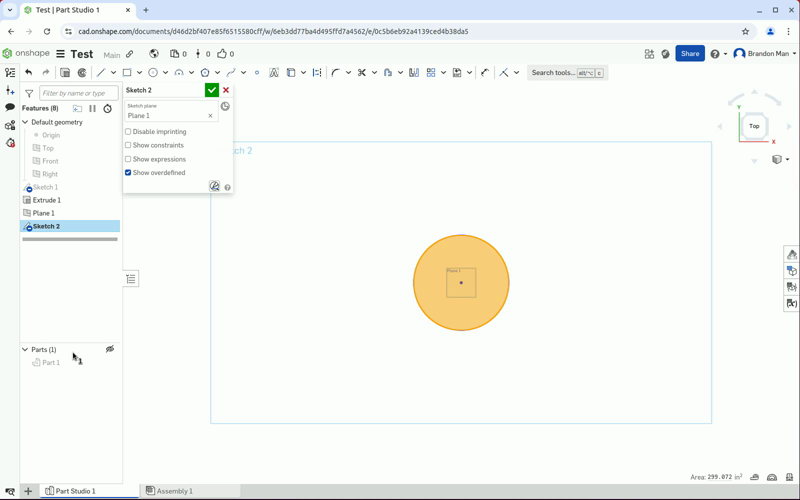
key(shift+y)
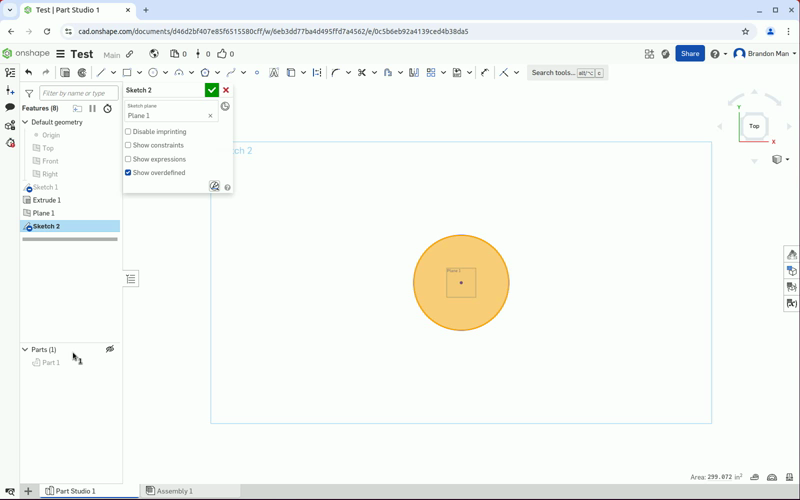
key(shift+e)
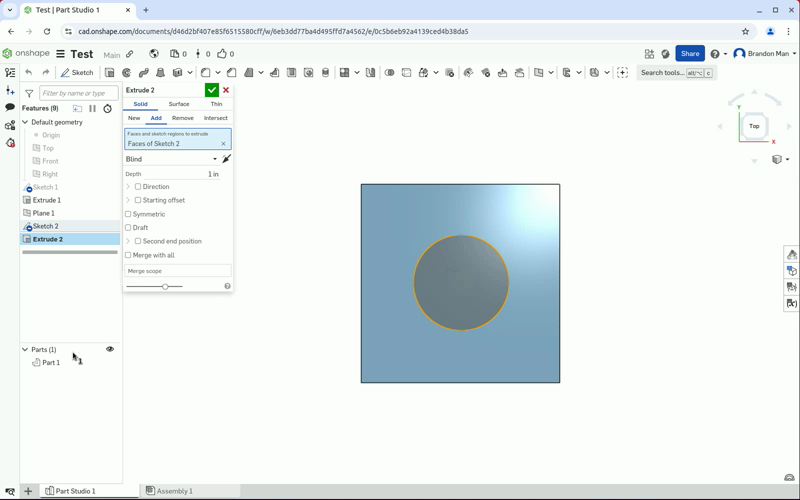
mouse_move(143, 106)
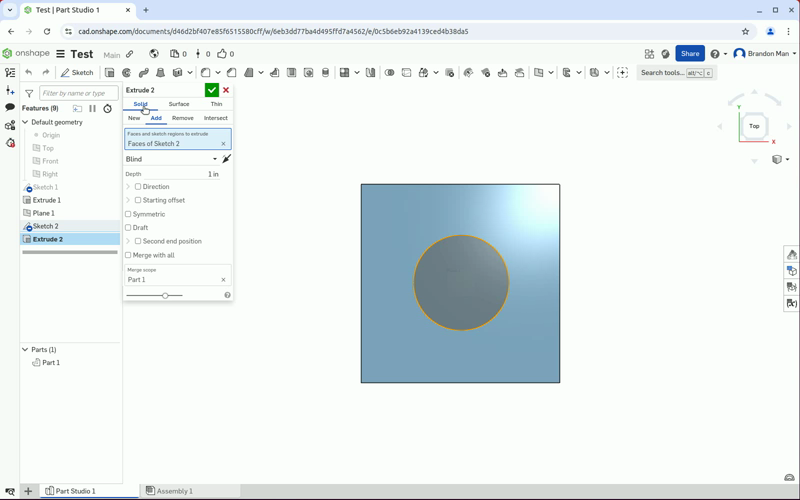
click(143, 106)
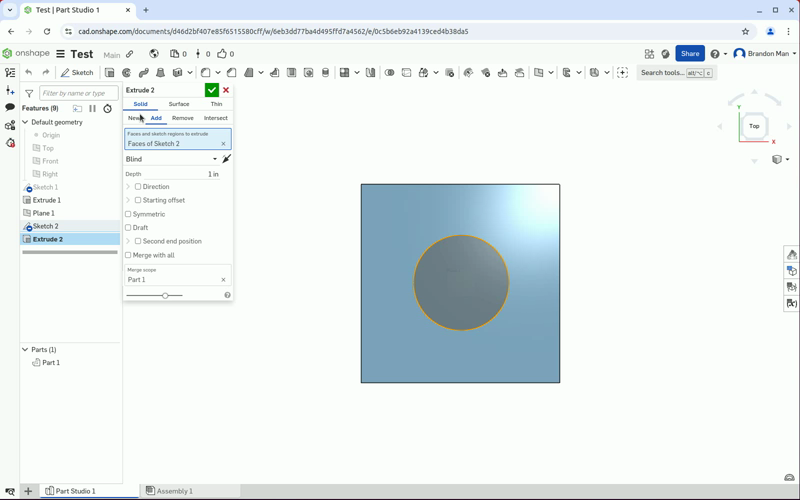
mouse_move(137, 120)
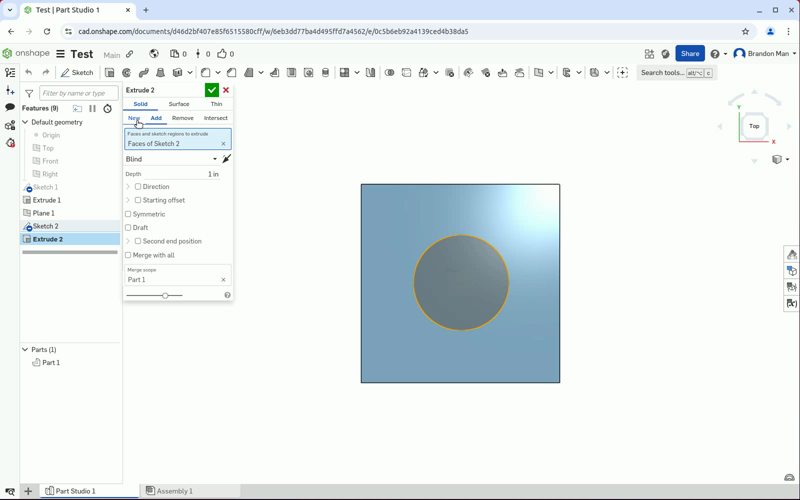
click(137, 120)
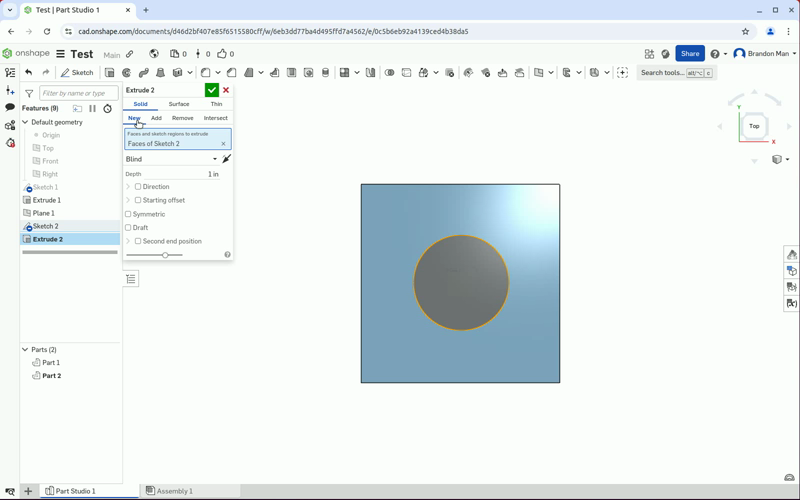
key(tab, 4)
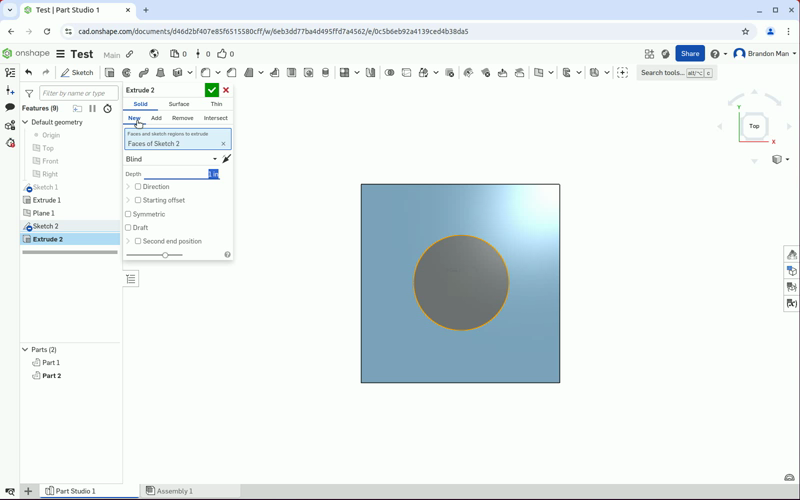
text(3.851)
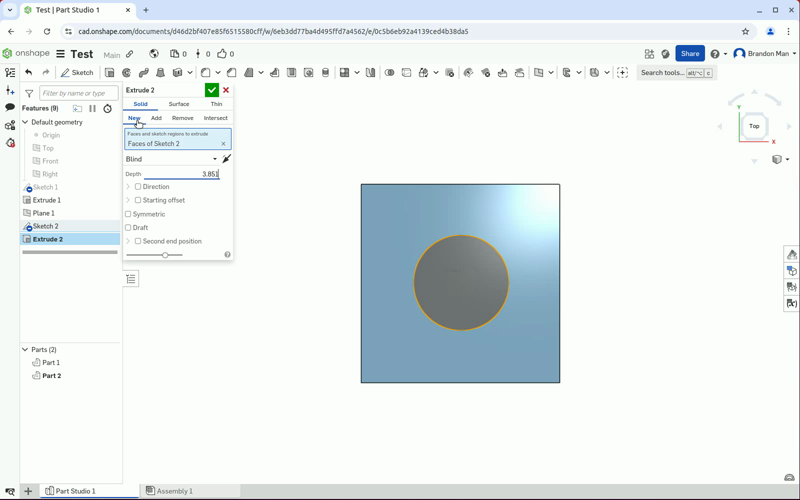
key(enter)
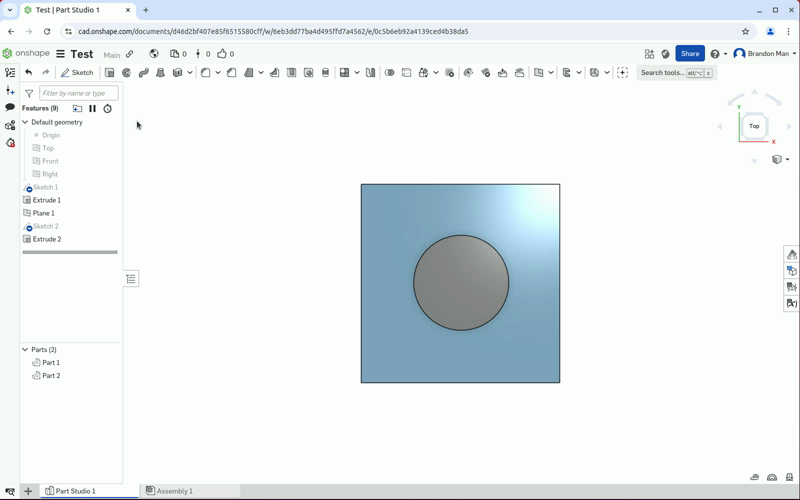
key(shift+h)
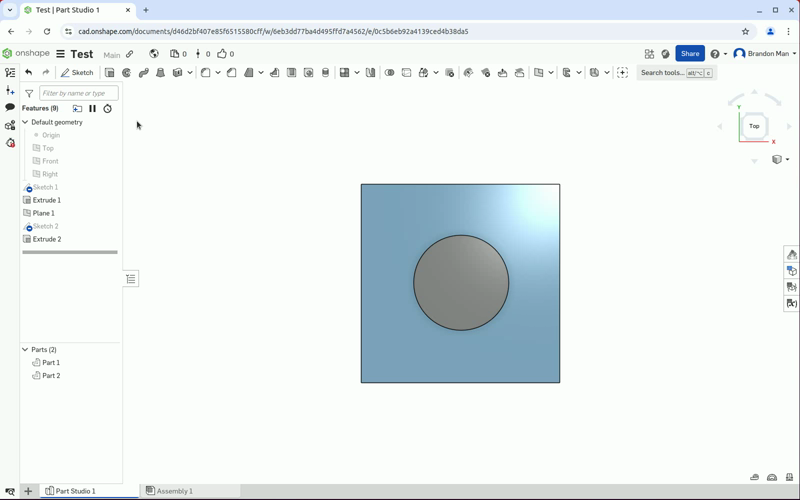
key(shift+h)
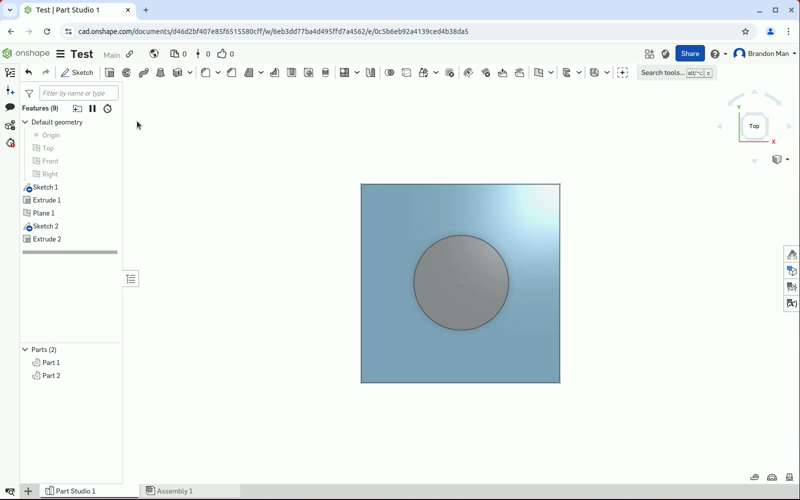
key(shift+7)
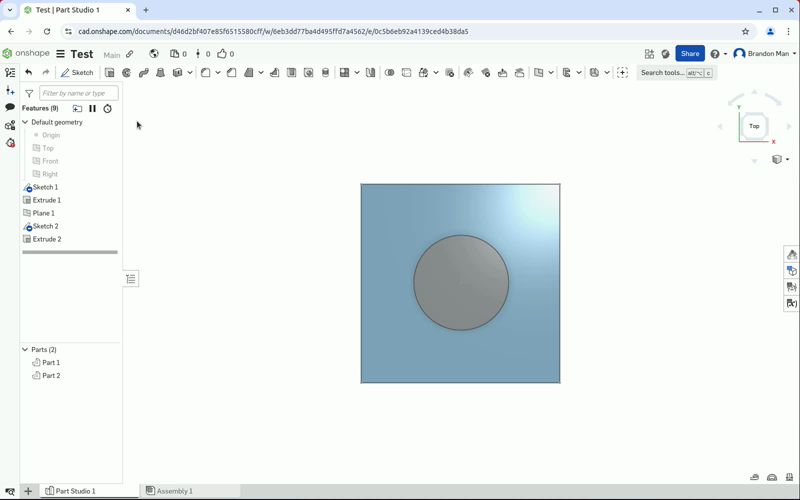
key(up, 3)
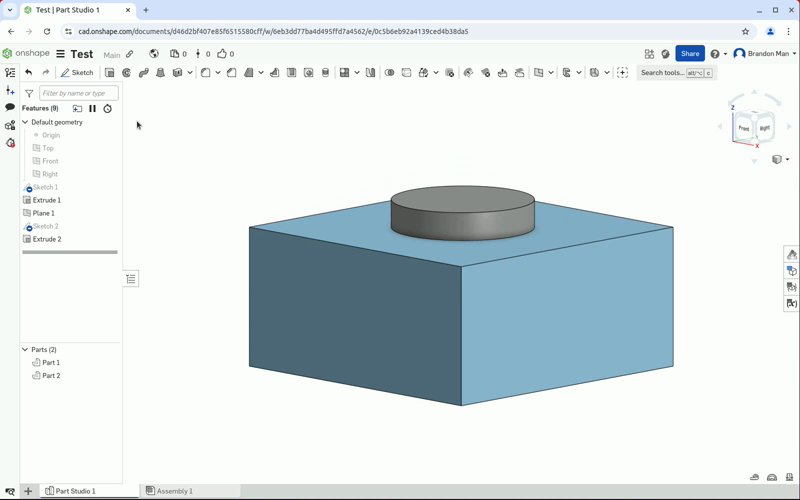
key(left, 3)
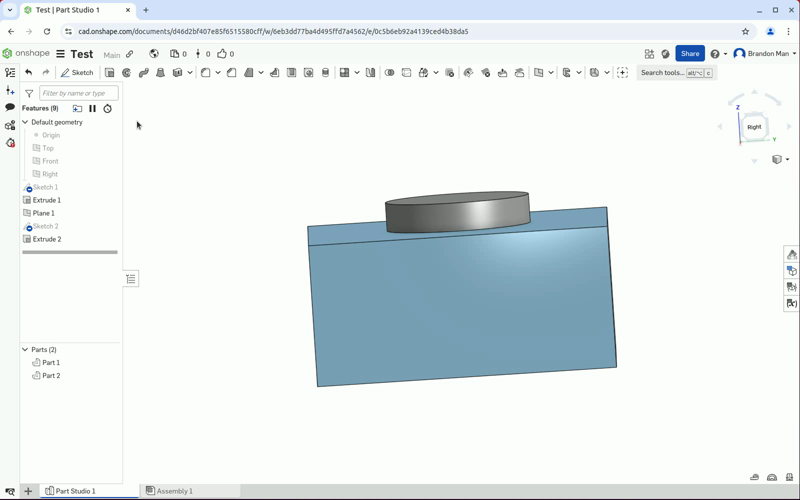
key(right, 3)
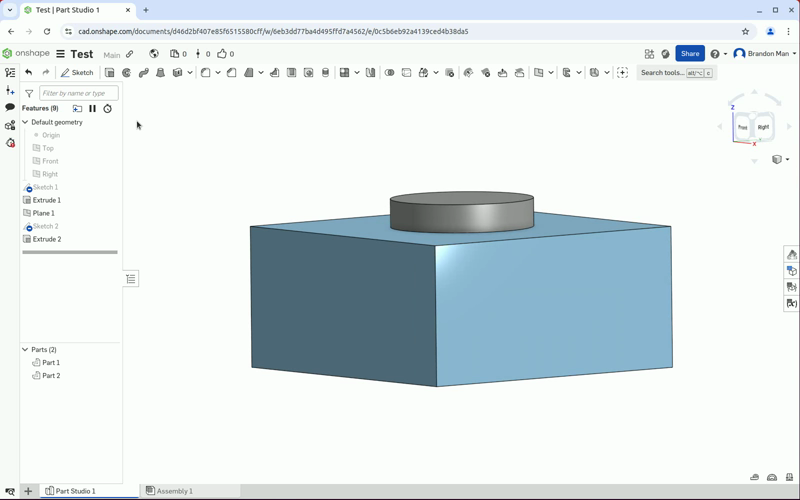
key(down, 3)
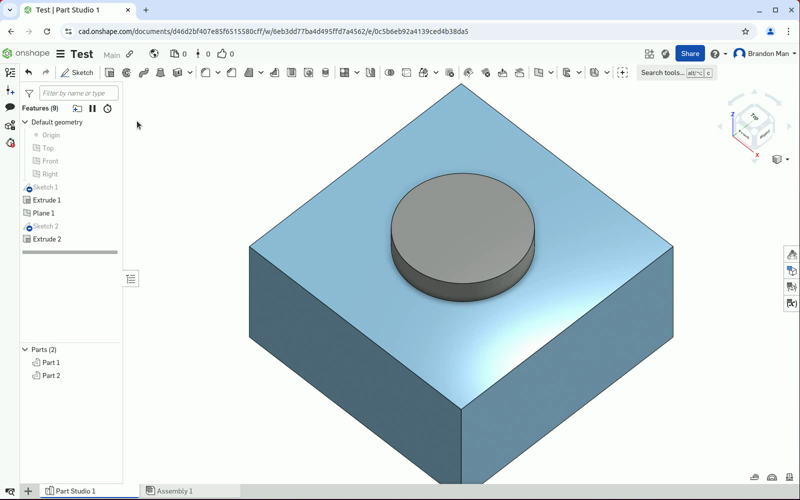
mouse_move(73, 189)
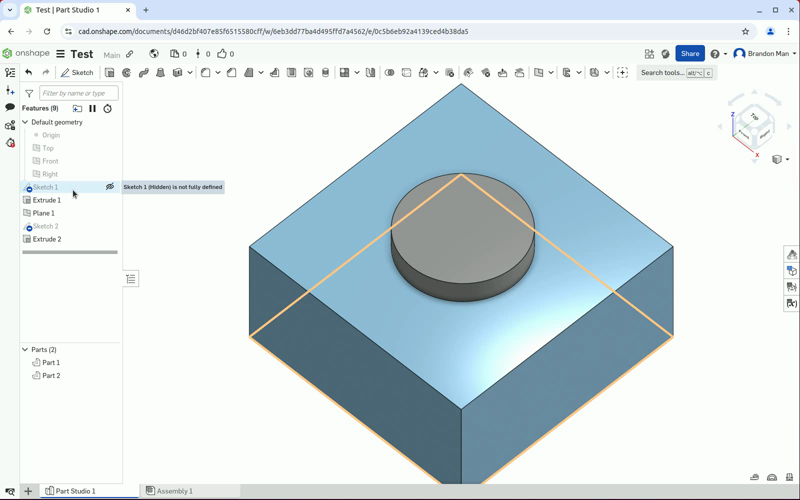
click(73, 189)